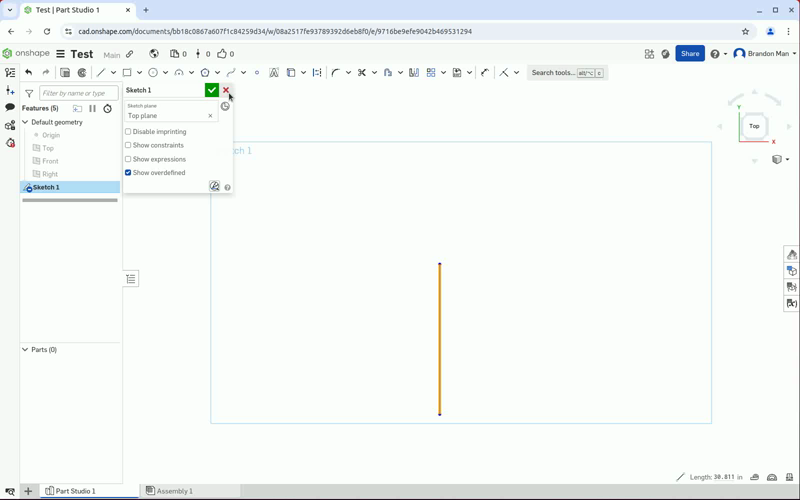
key(shift+h)
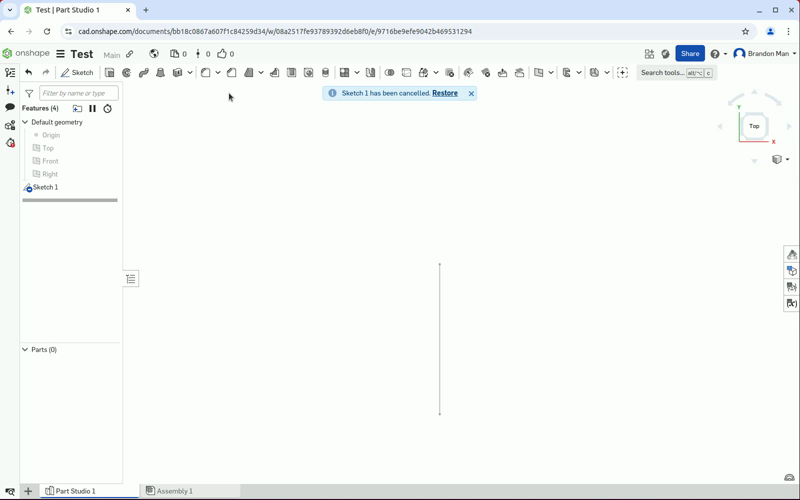
mouse_move(73, 352)
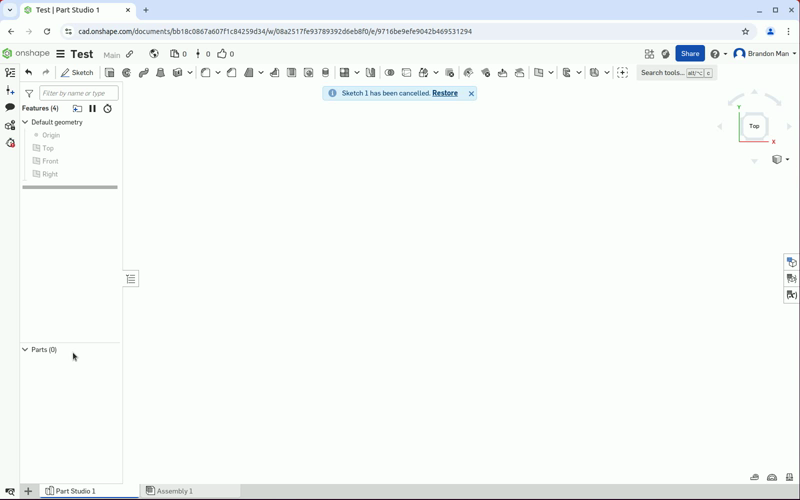
key(y)
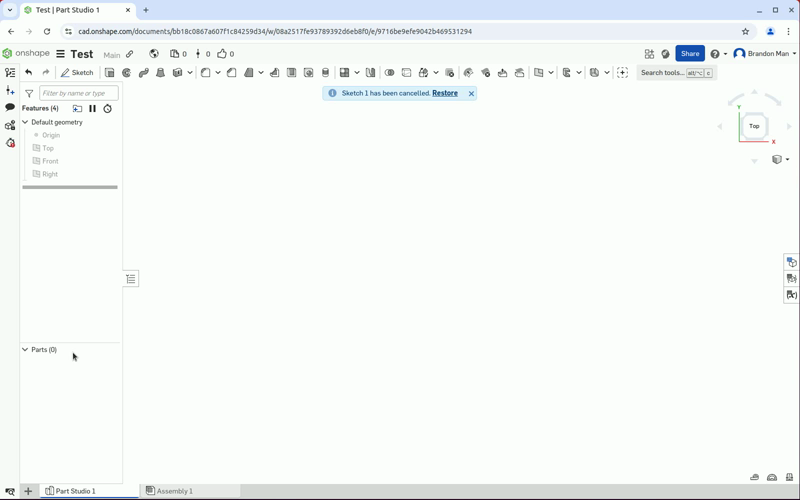
key(shift+p)
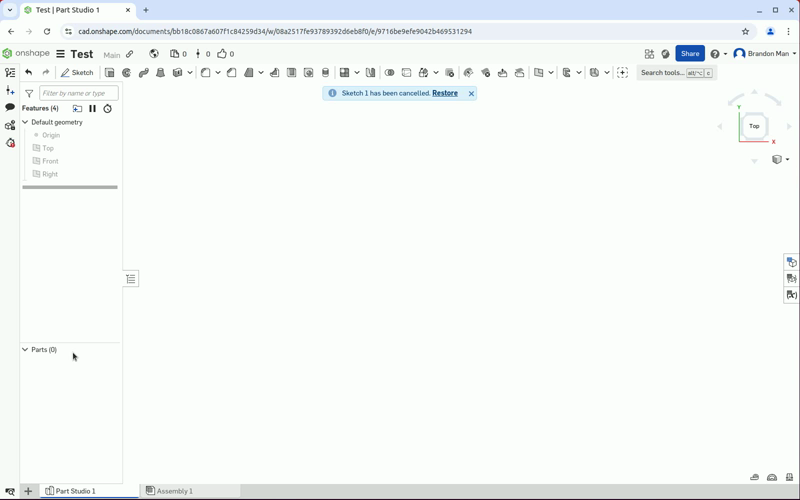
key(space)
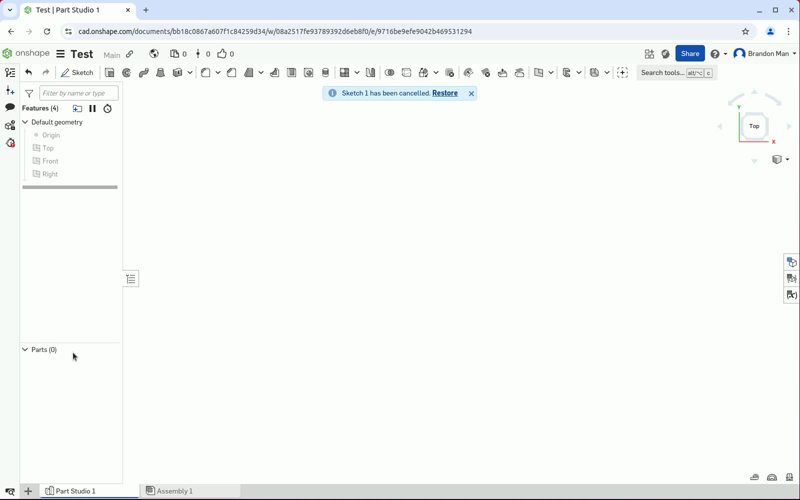
key_down(shift)
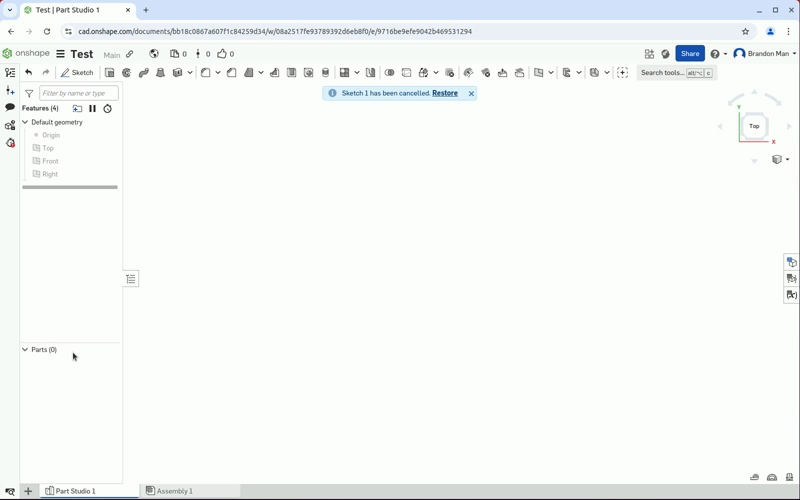
key(up)
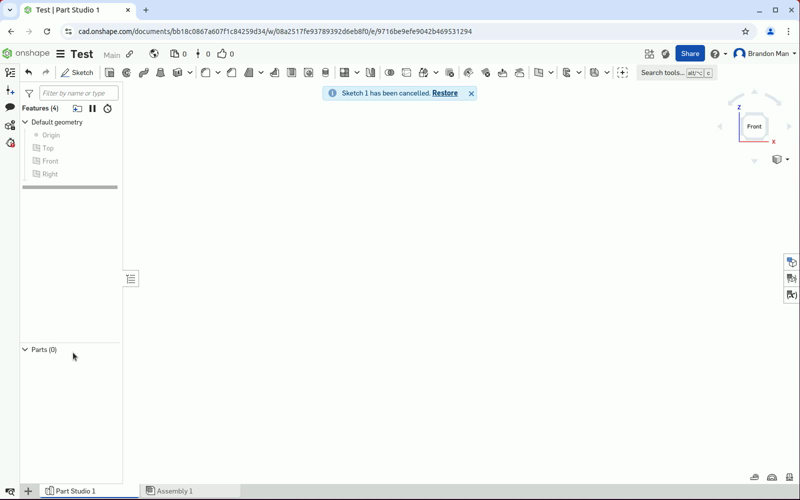
key_up(shift)
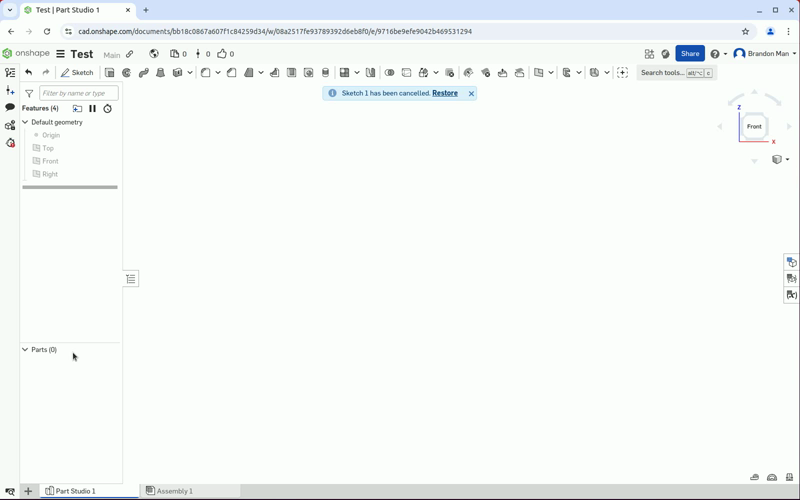
mouse_move(73, 352)
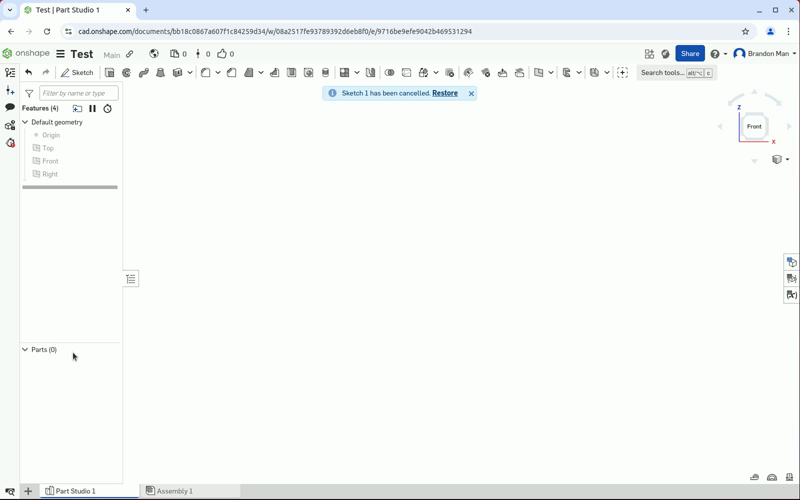
key(shift+y)
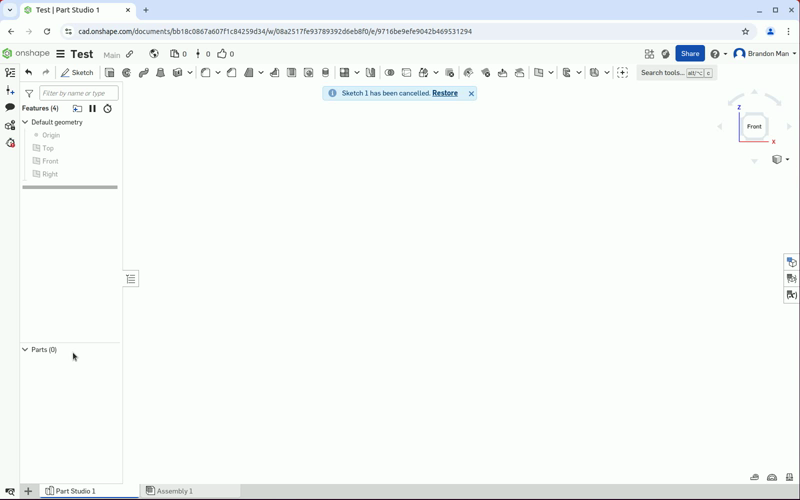
key(shift+s)
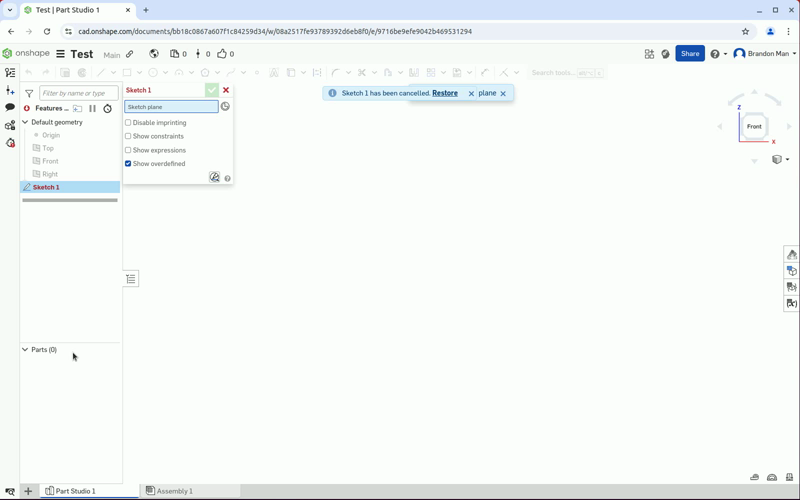
mouse_move(73, 163)
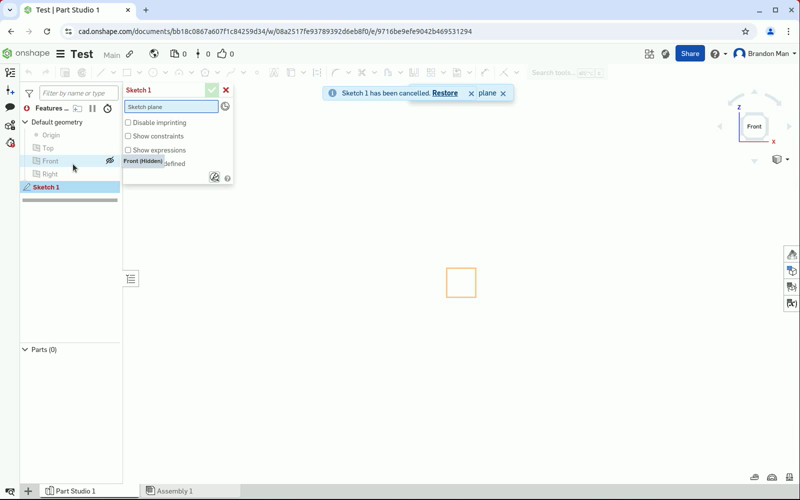
click(73, 163)
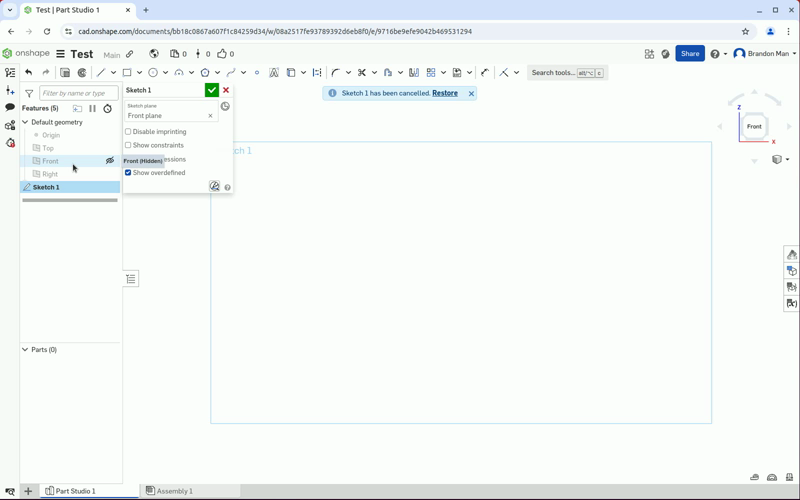
mouse_move(73, 352)
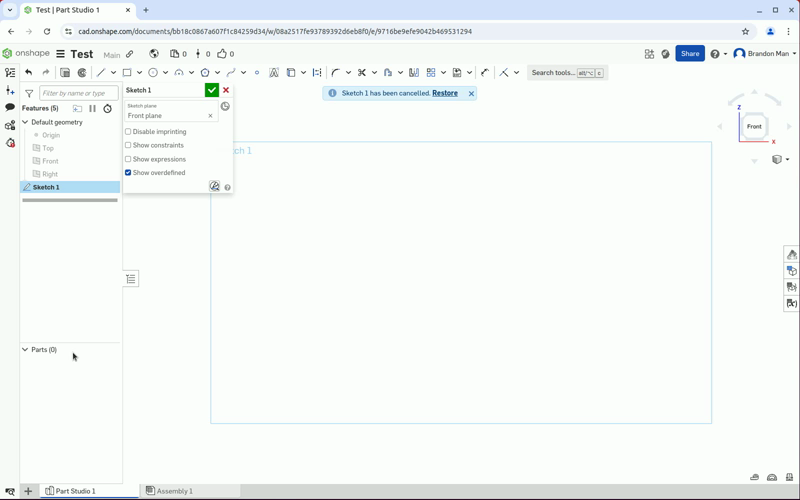
key(y)
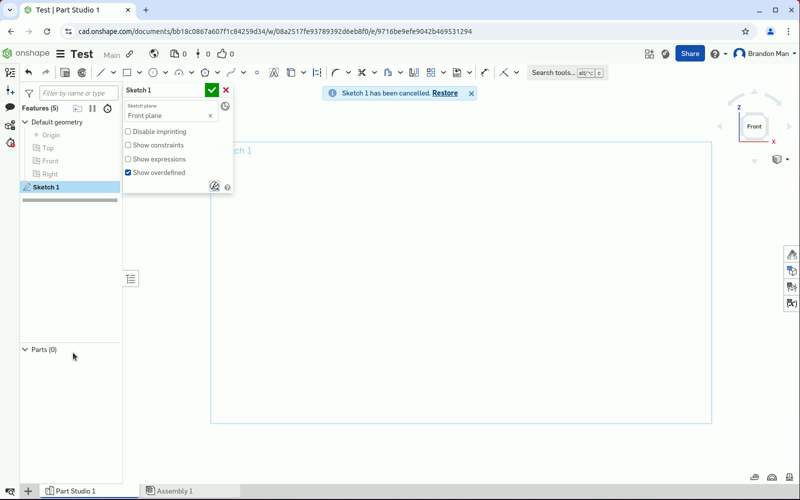
key(c)
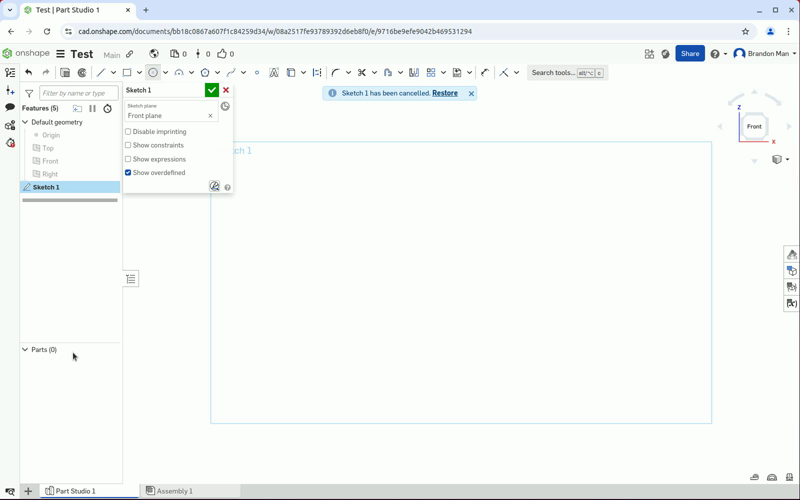
key_down(shift)
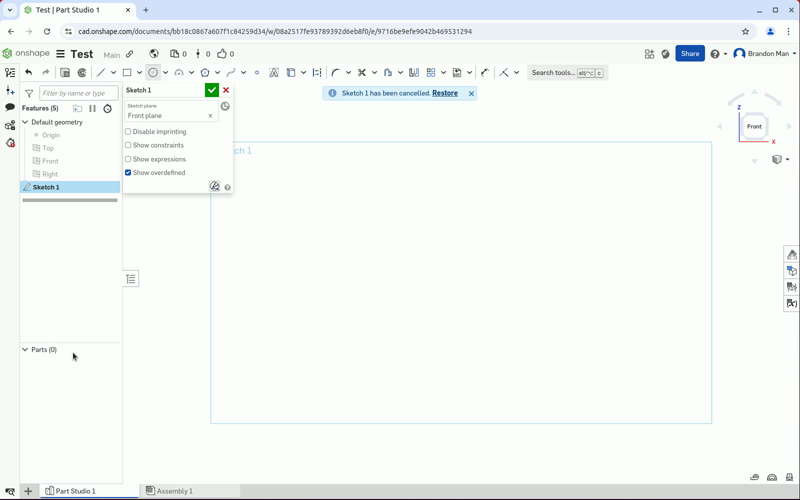
mouse_move(461, 282)
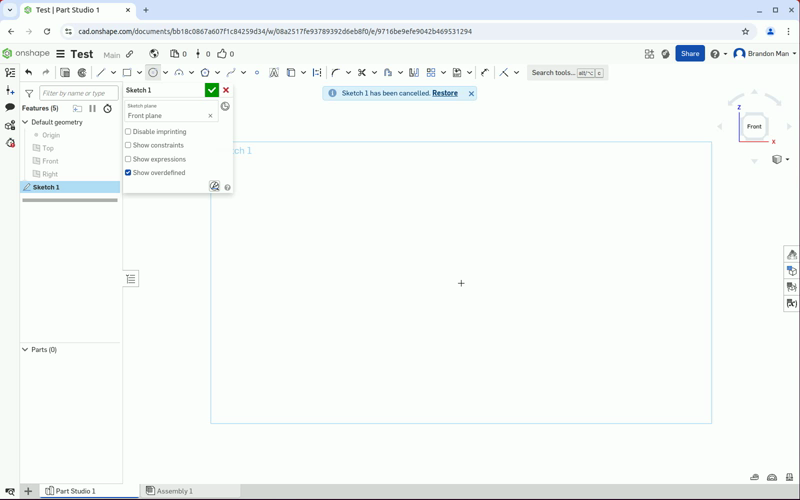
click(461, 282)
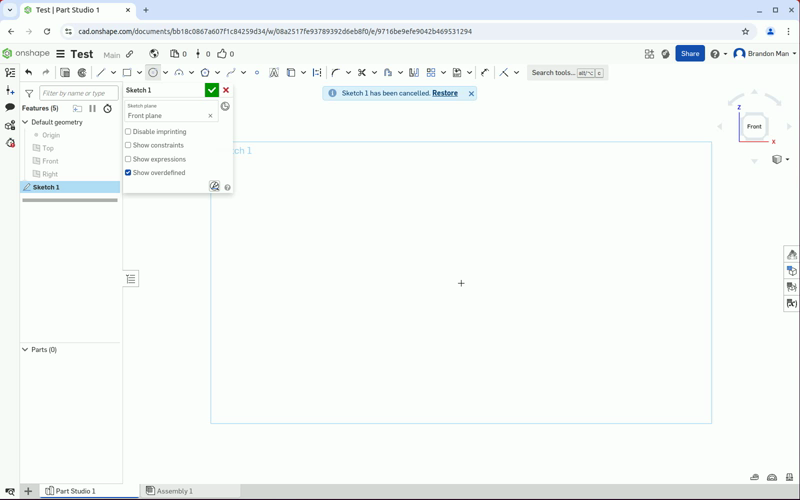
key_up(shift)
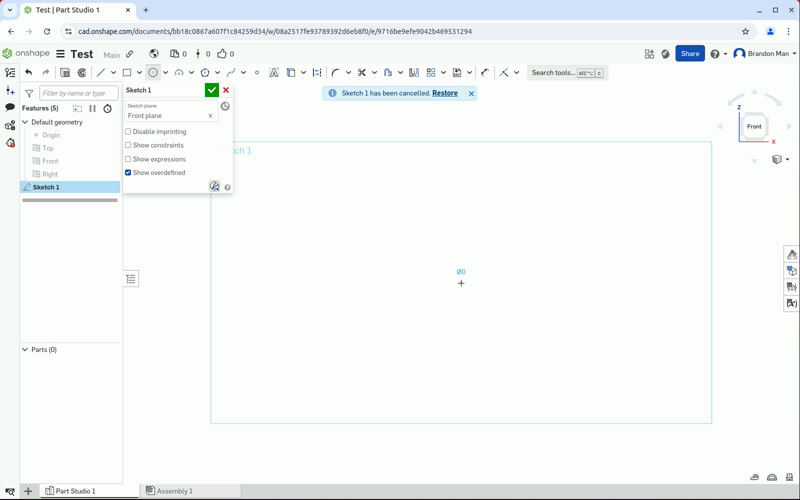
mouse_move(572, 282)
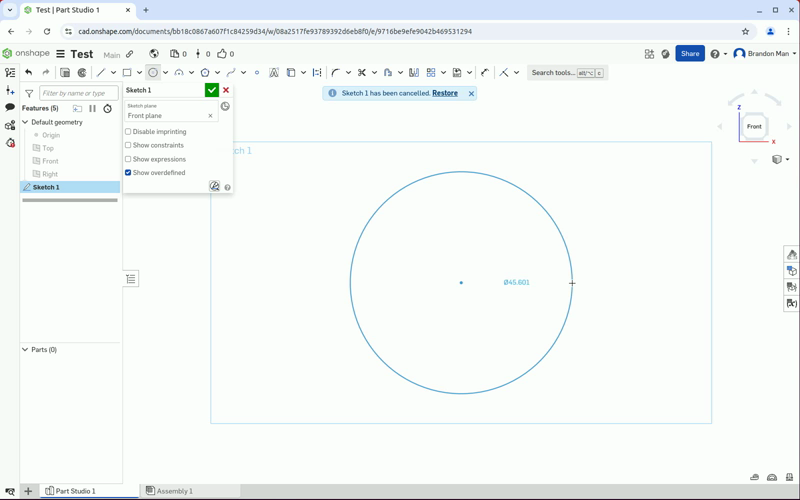
click(572, 282)
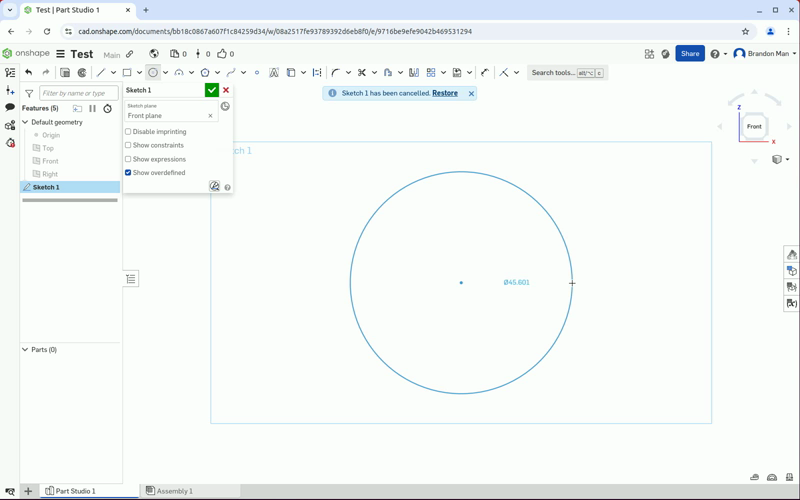
key(esc)
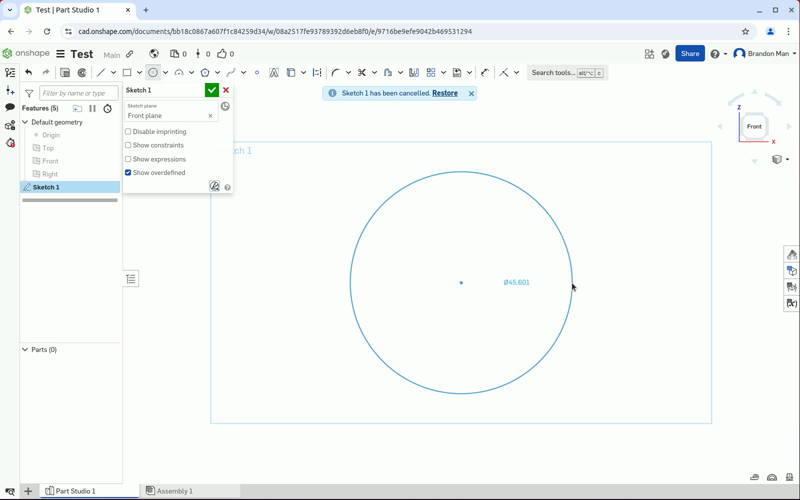
mouse_move(415, 249)
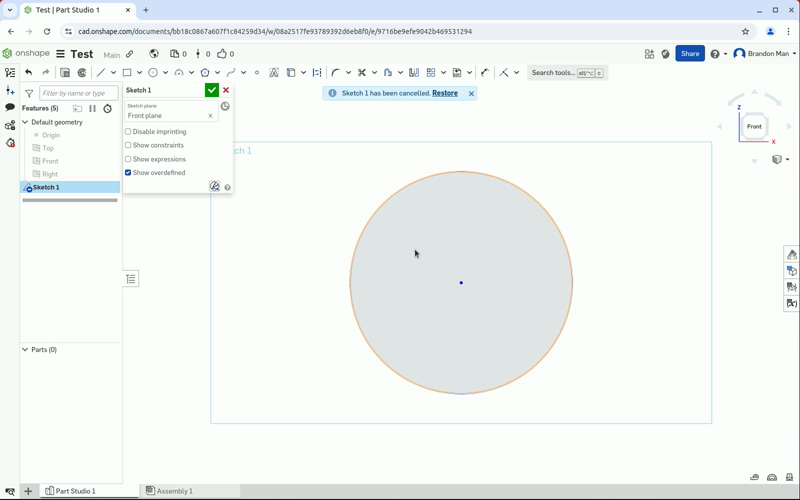
click(415, 249)
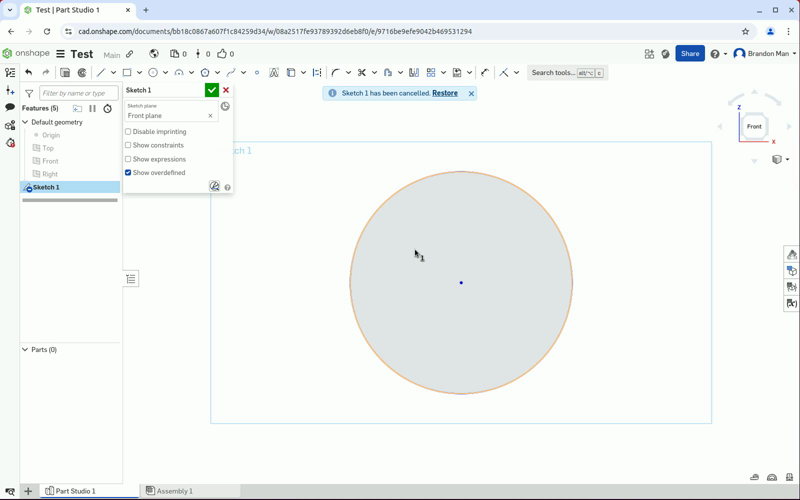
mouse_move(73, 352)
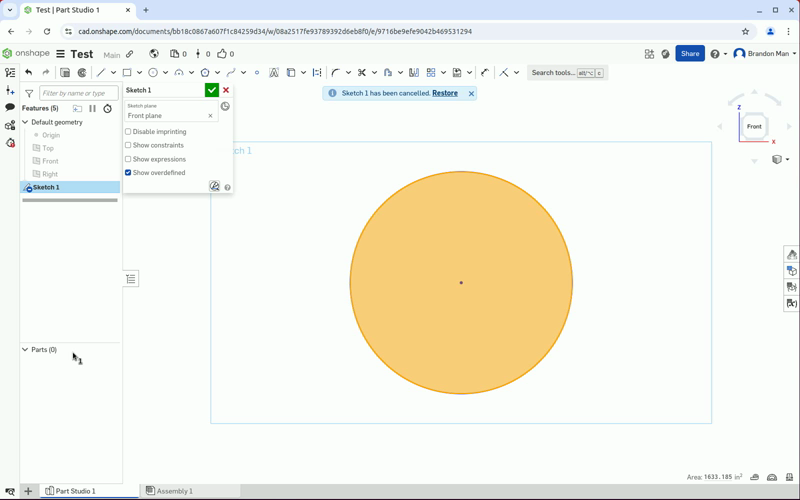
key(shift+y)
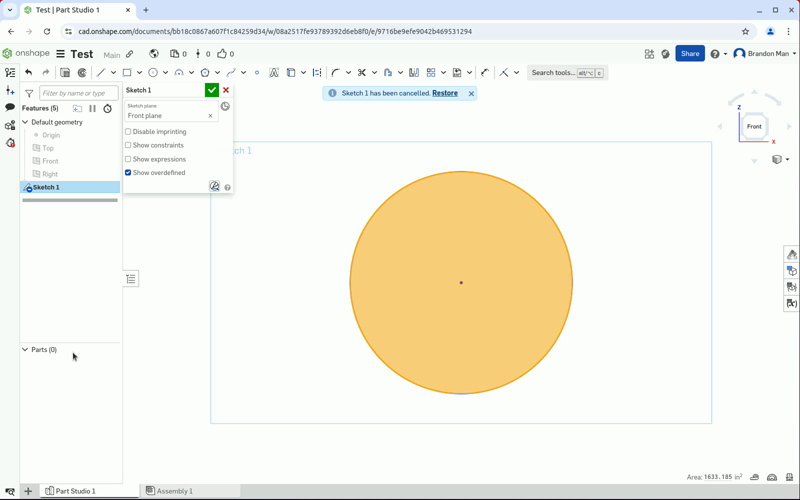
key(shift+e)
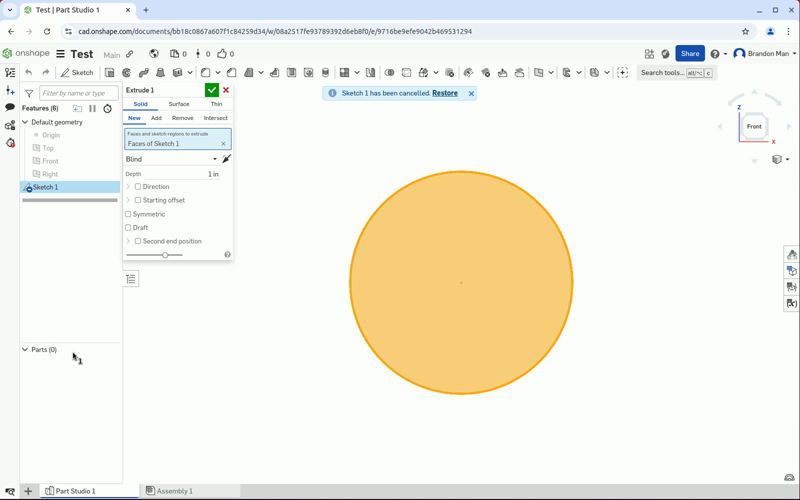
mouse_move(143, 106)
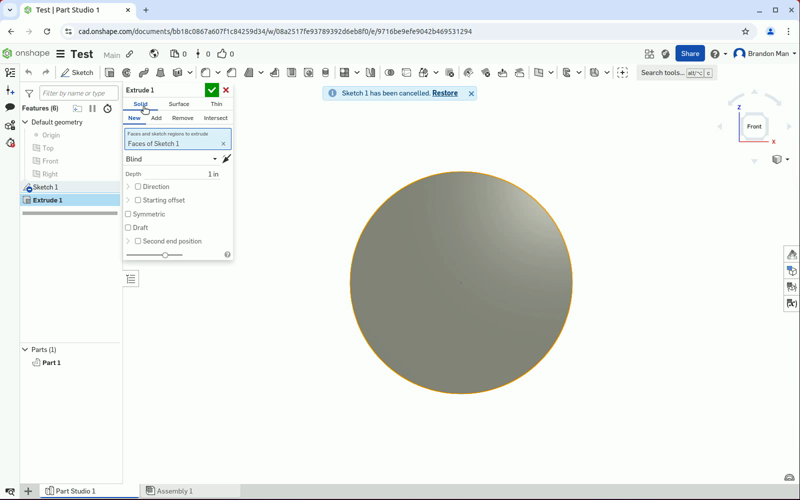
click(143, 106)
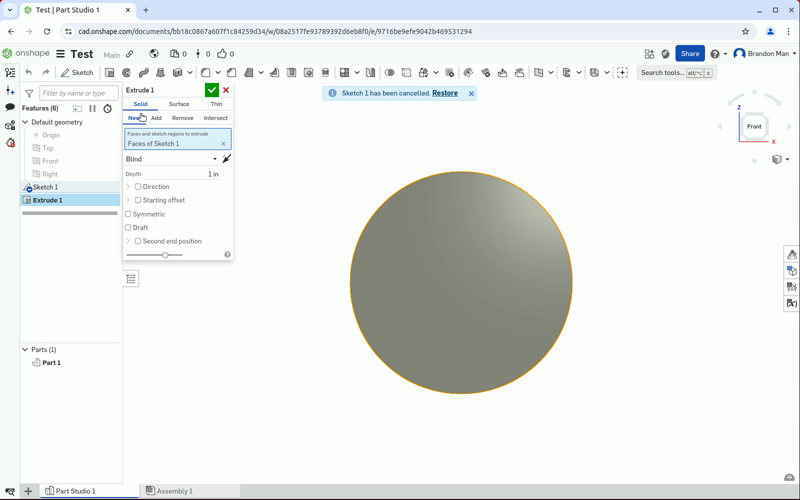
mouse_move(137, 120)
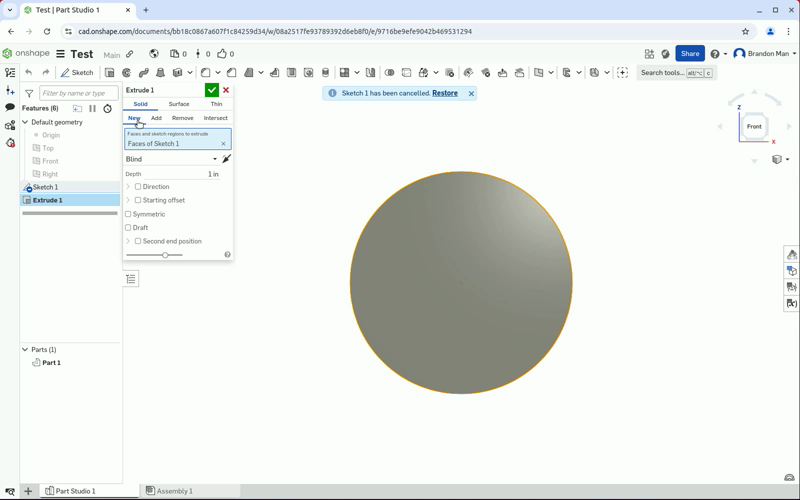
click(137, 120)
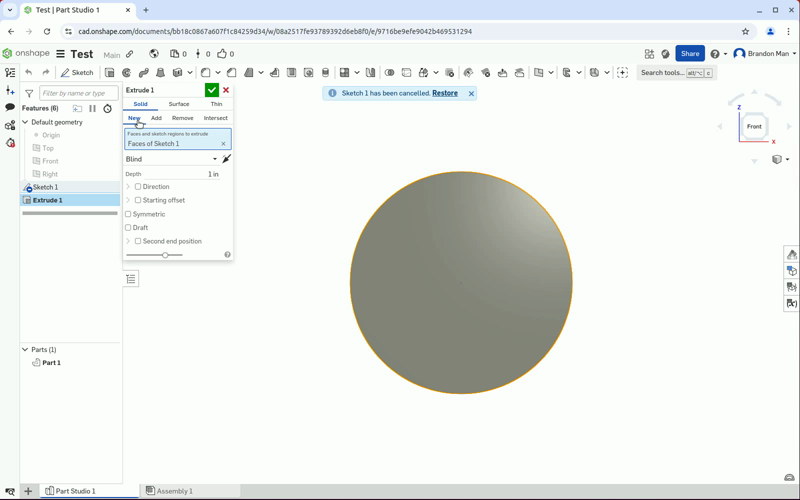
key(tab, 4)
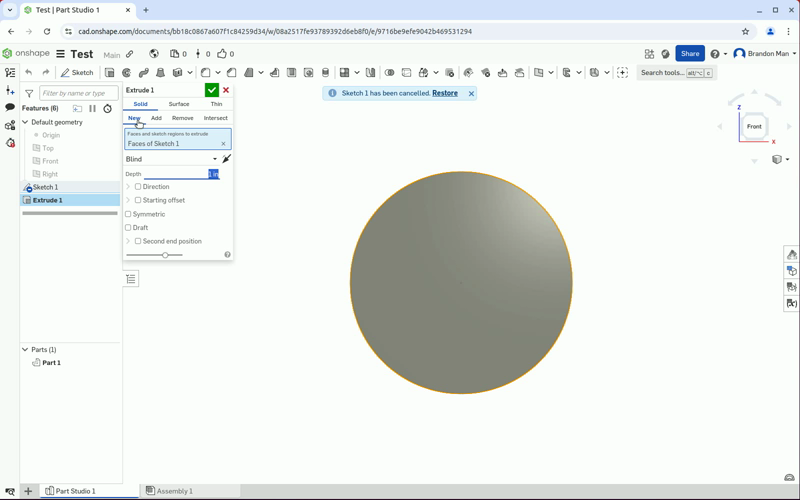
text(8.666)
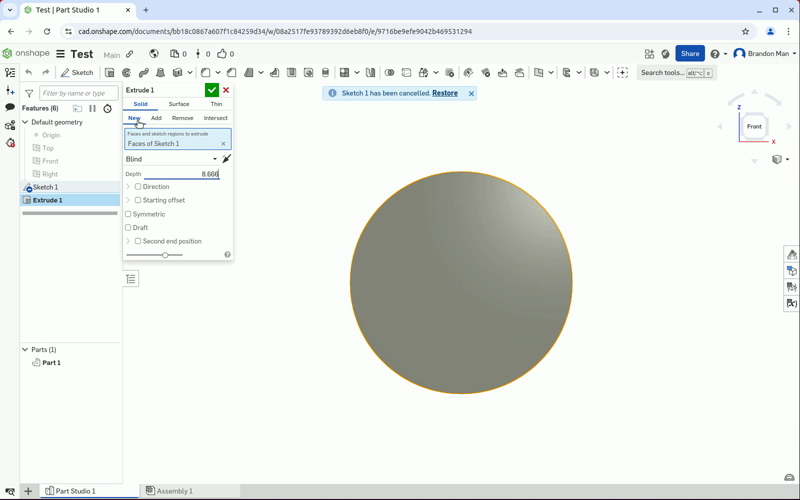
key(enter)
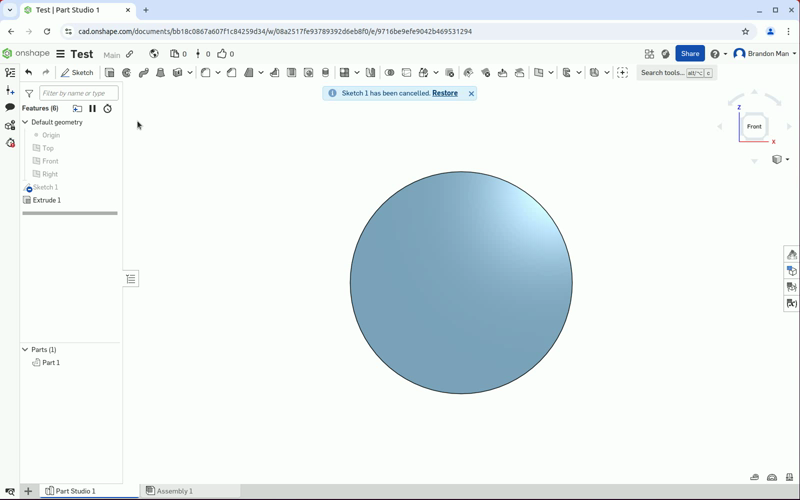
key(shift+h)
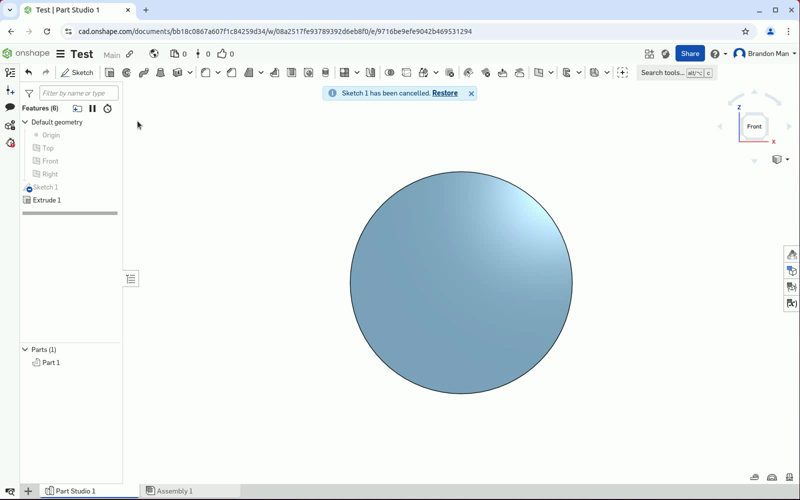
key(shift+h)
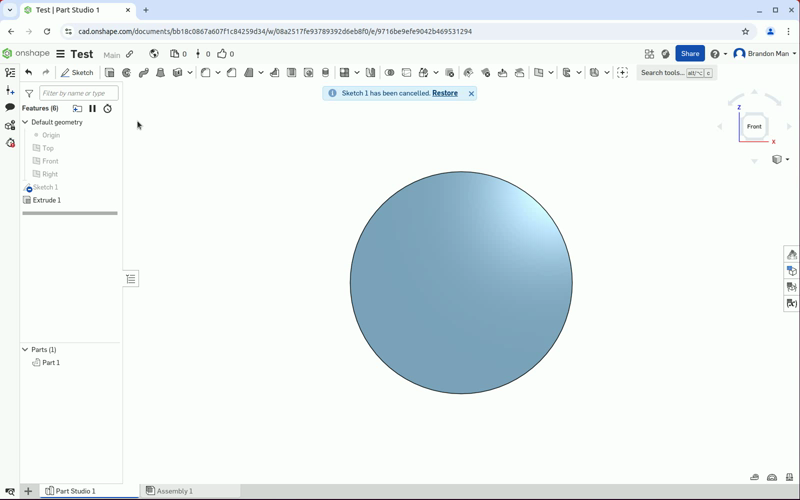
mouse_move(73, 189)
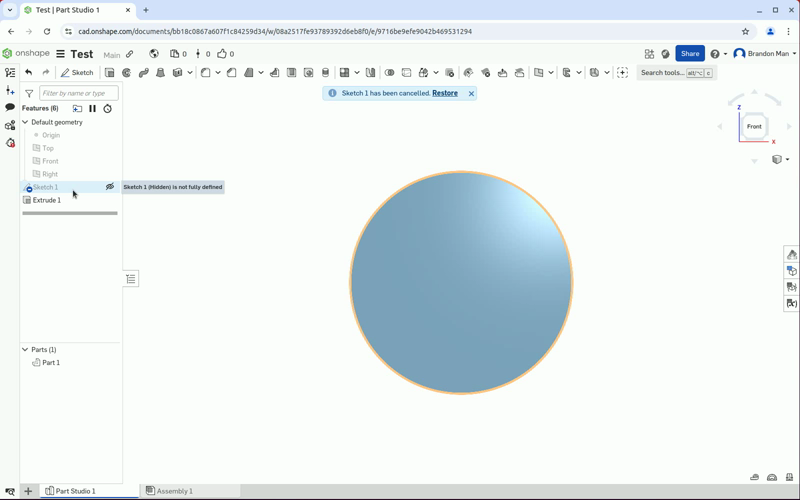
click(73, 189)
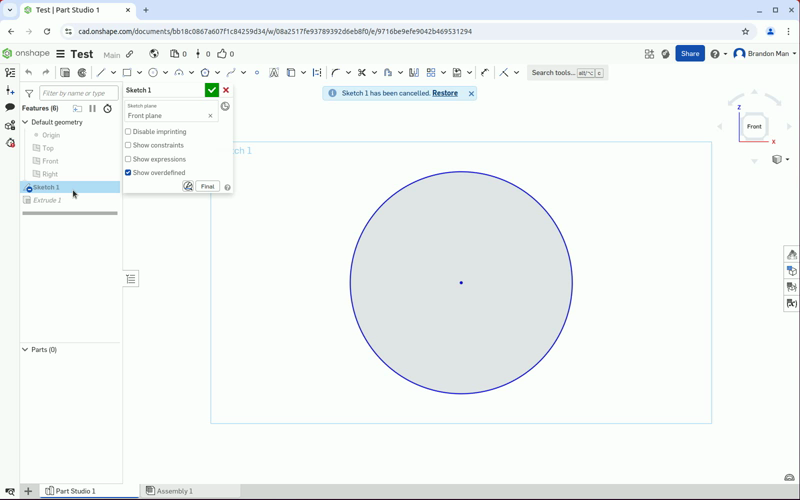
mouse_move(229, 92)
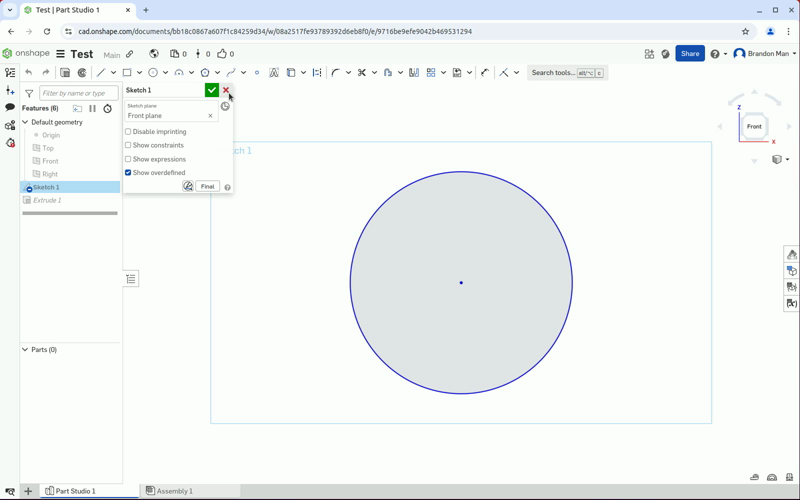
click(229, 92)
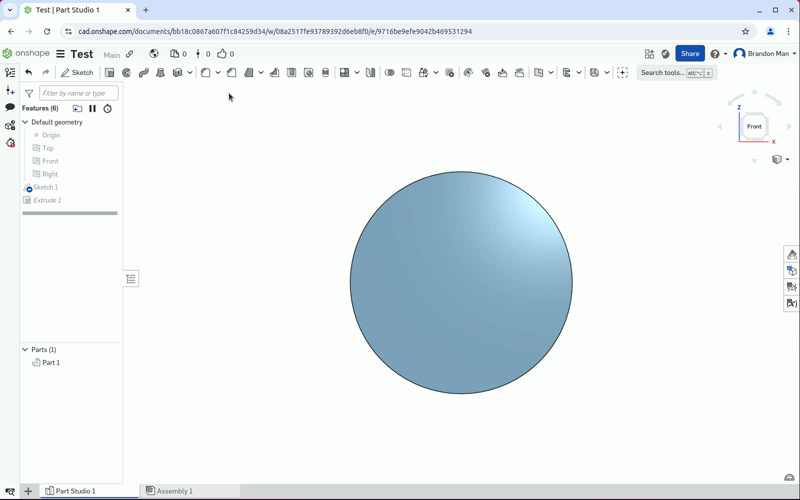
mouse_move(541, 75)
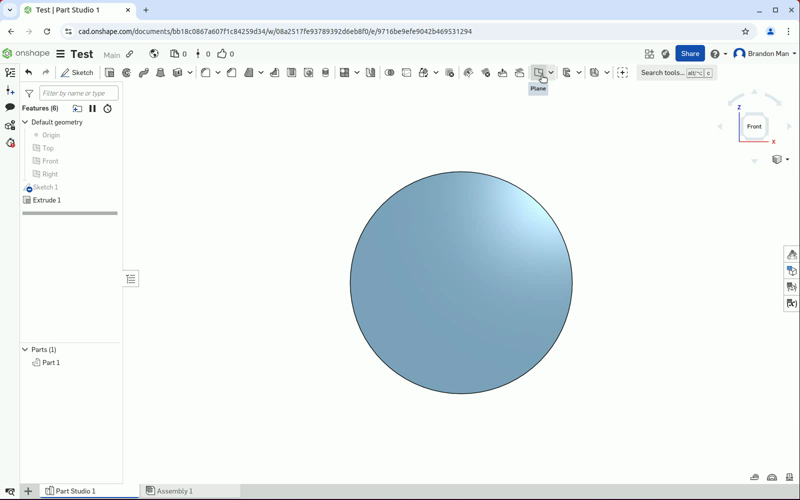
click(541, 75)
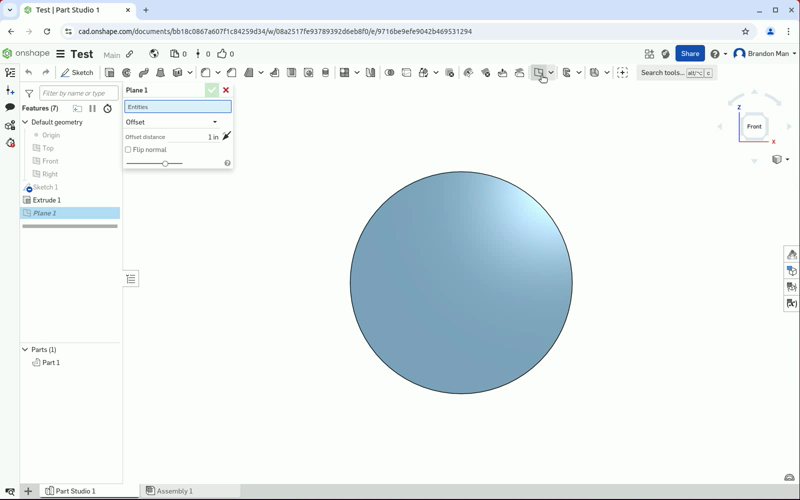
mouse_move(73, 163)
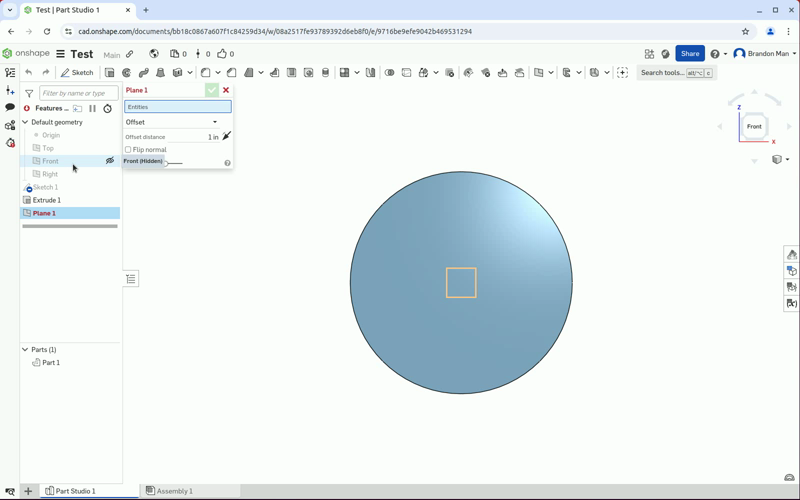
click(73, 163)
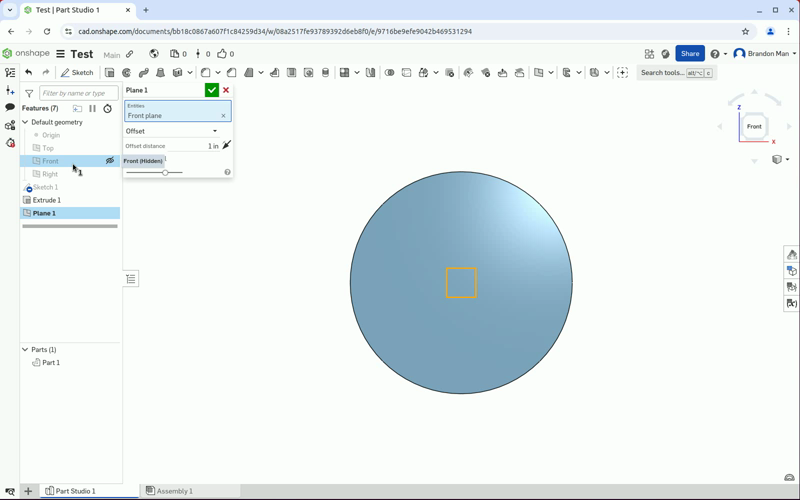
key(tab, 2)
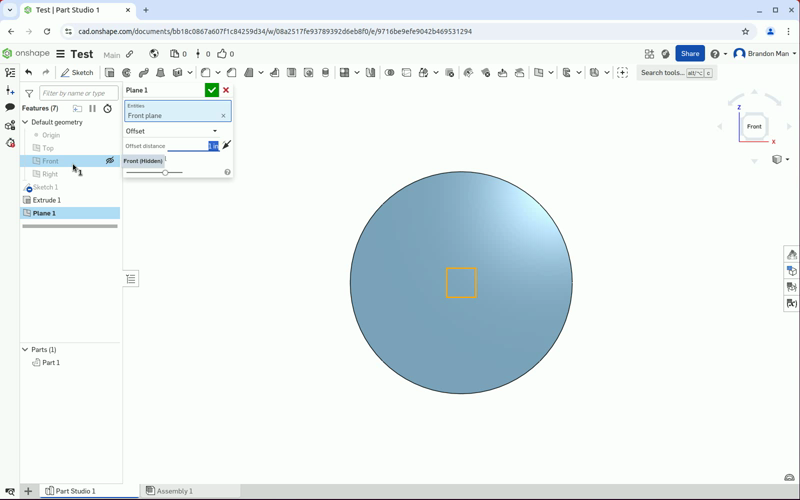
text(8.658)
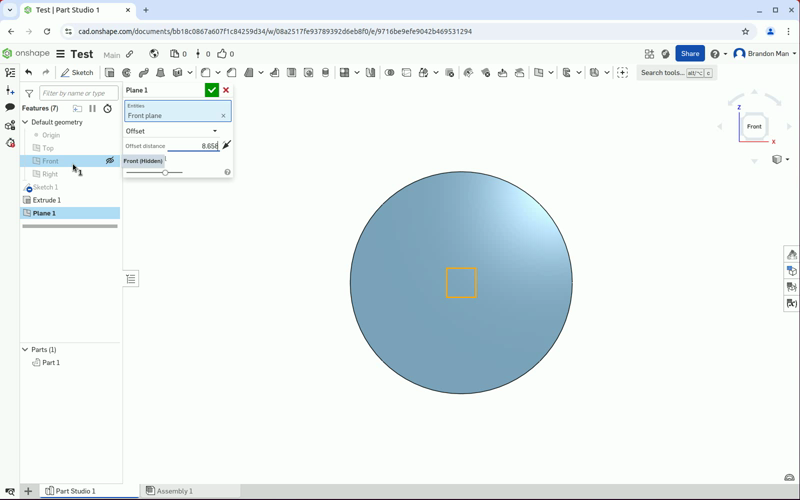
key(enter, 2)
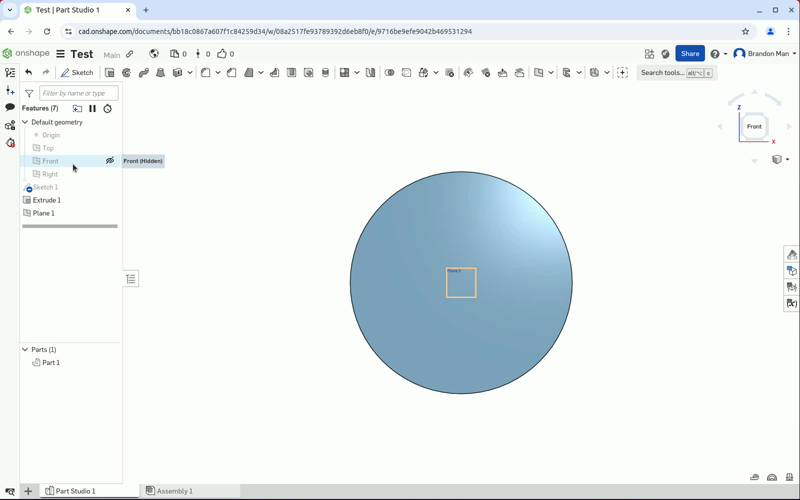
key(shift+s)
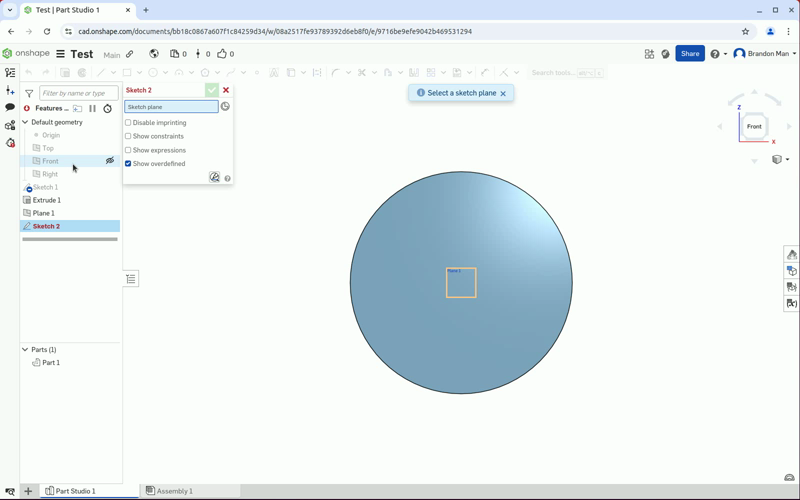
mouse_move(73, 215)
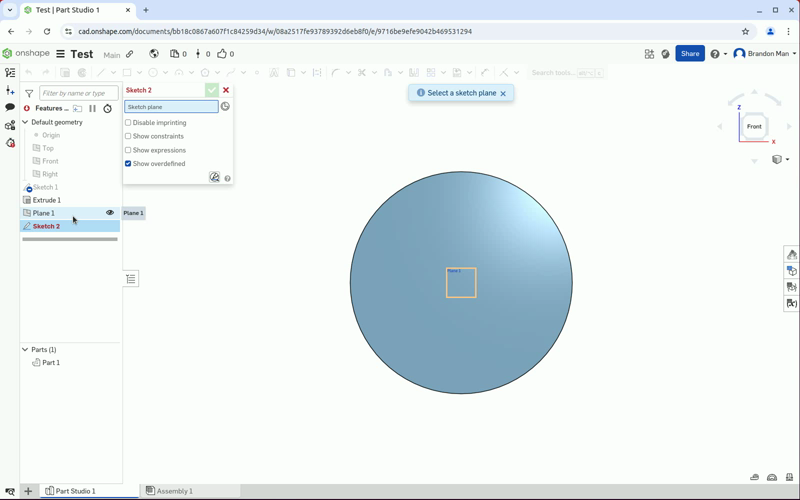
click(73, 215)
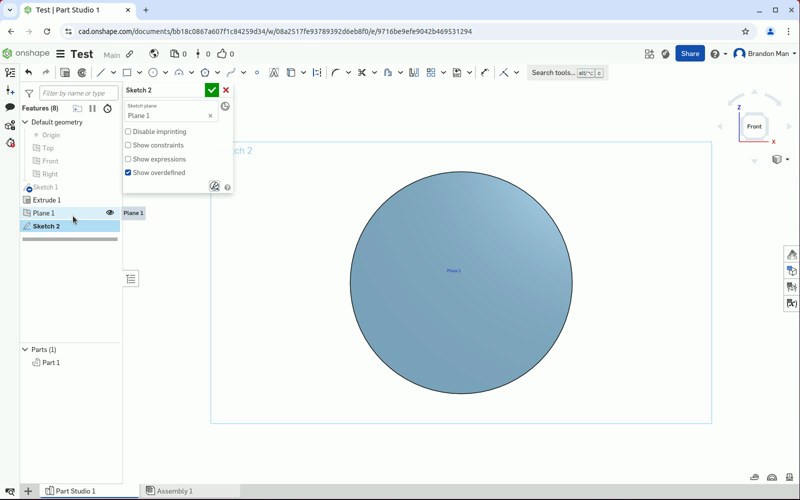
mouse_move(73, 352)
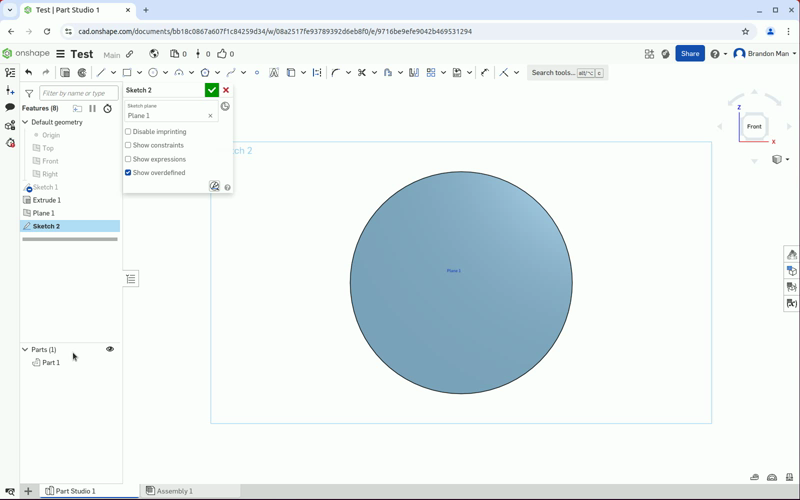
key(y)
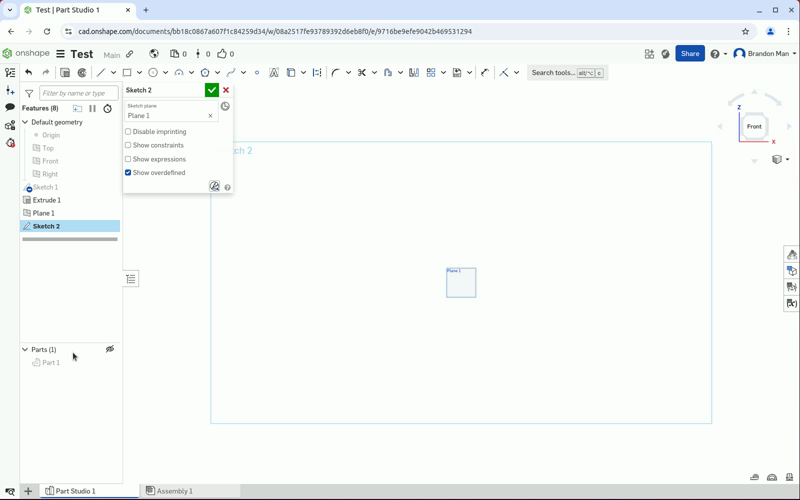
key(c)
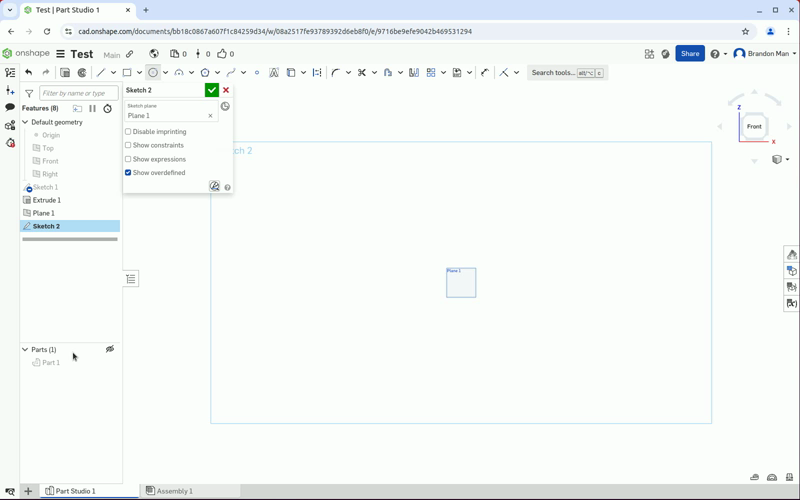
key_down(shift)
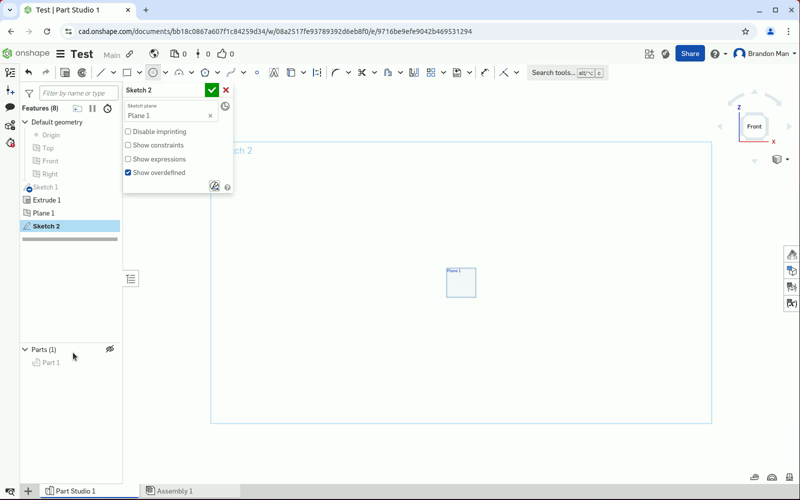
mouse_move(461, 282)
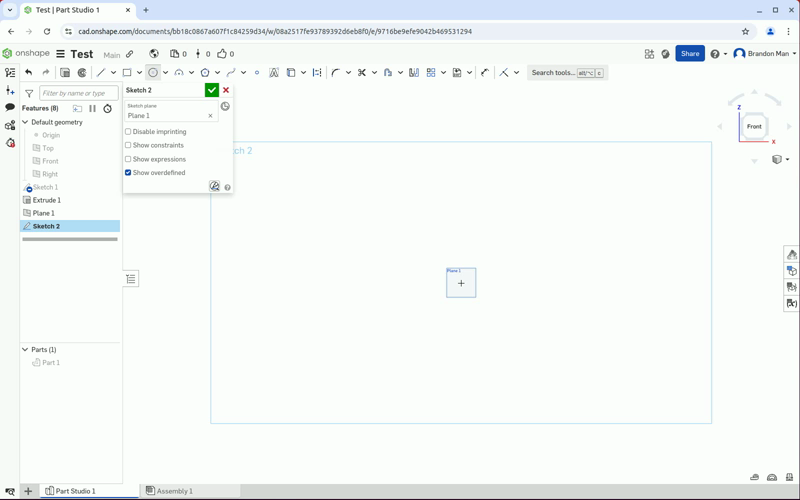
click(461, 282)
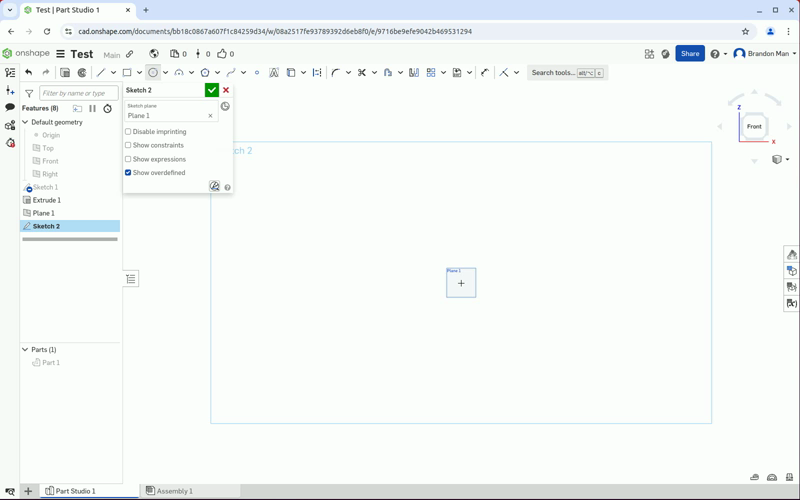
key_up(shift)
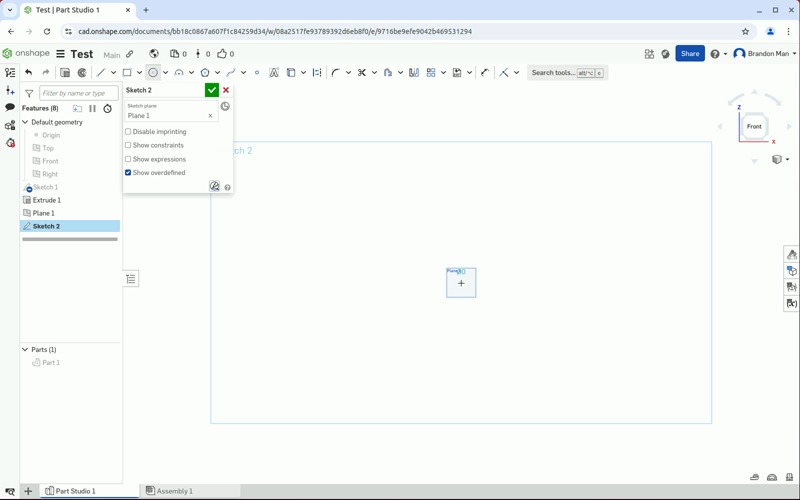
mouse_move(555, 282)
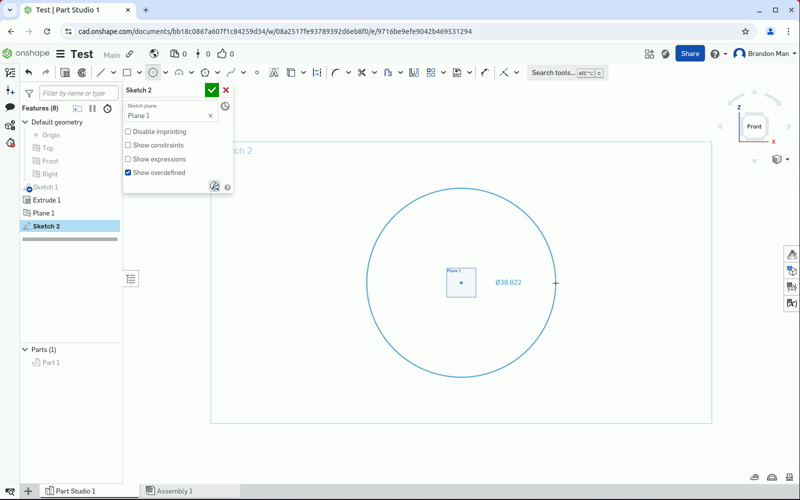
click(555, 282)
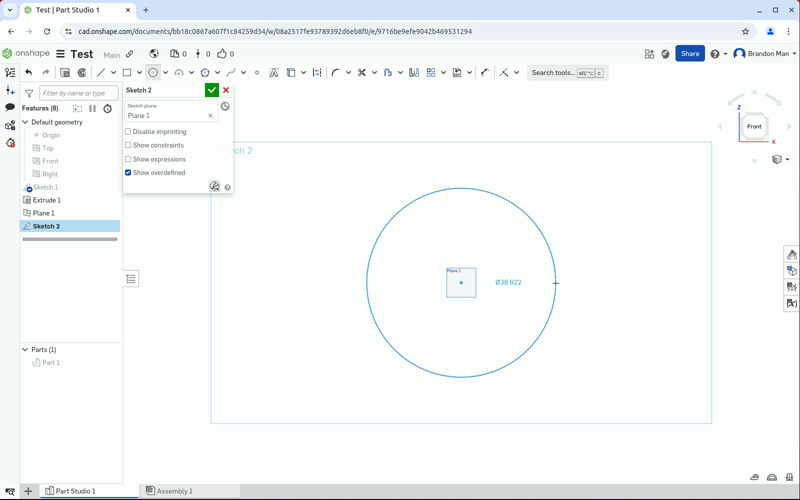
key(esc)
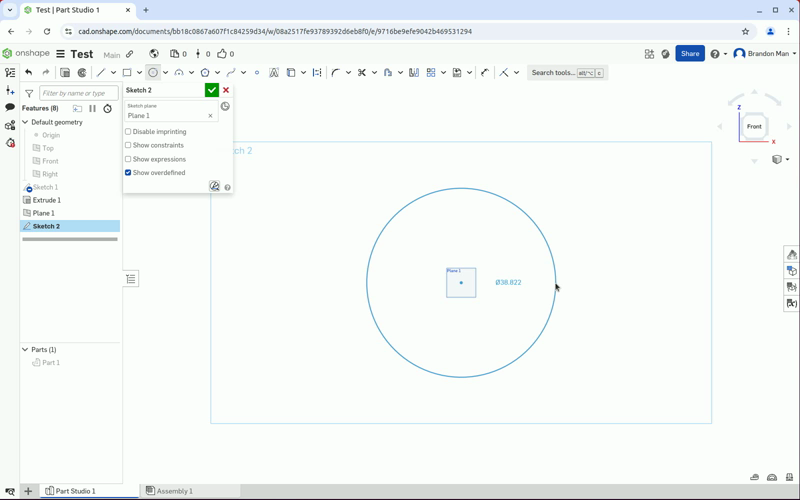
mouse_move(411, 238)
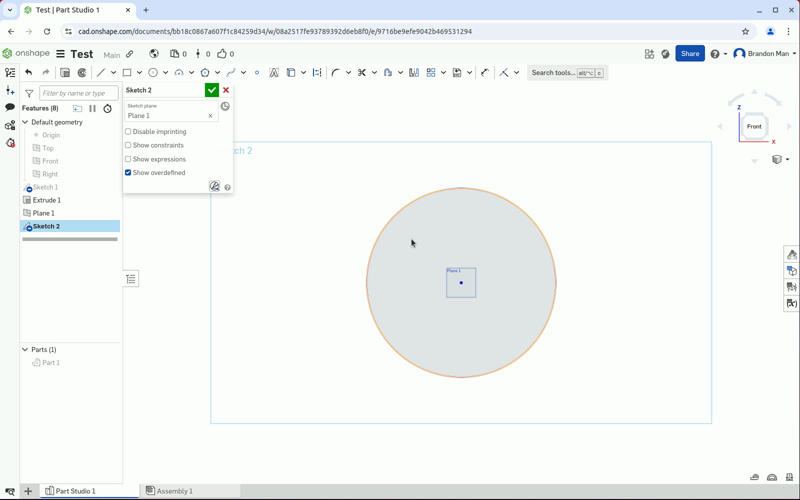
click(411, 238)
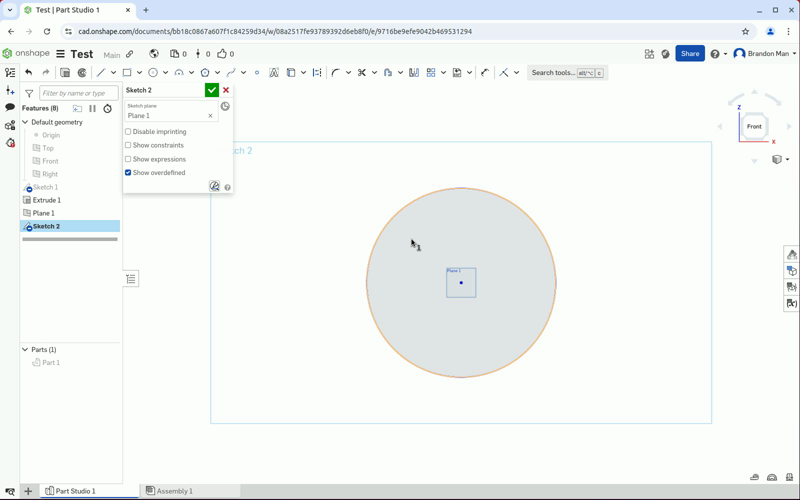
mouse_move(73, 352)
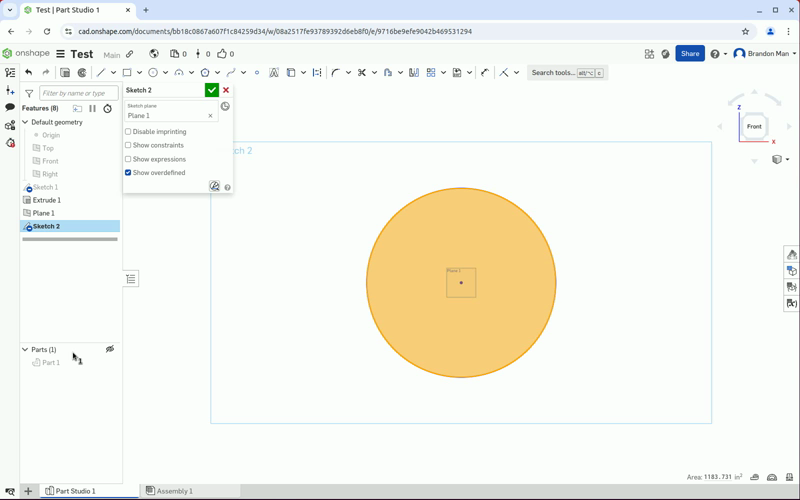
key(shift+y)
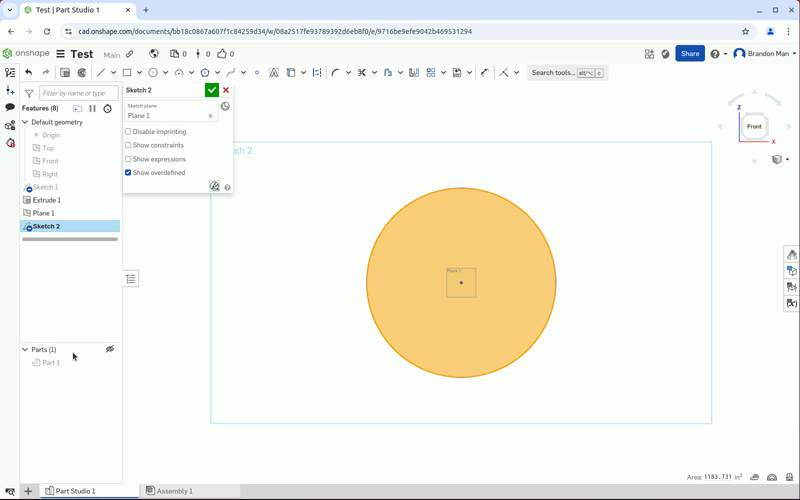
key(shift+e)
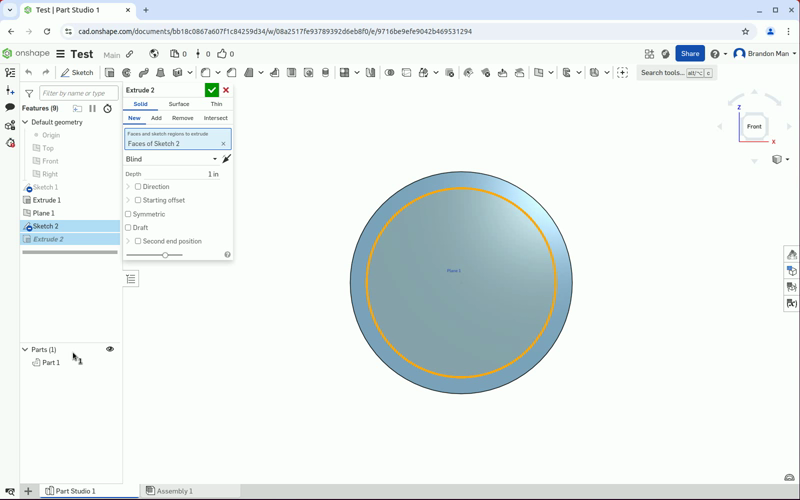
mouse_move(143, 106)
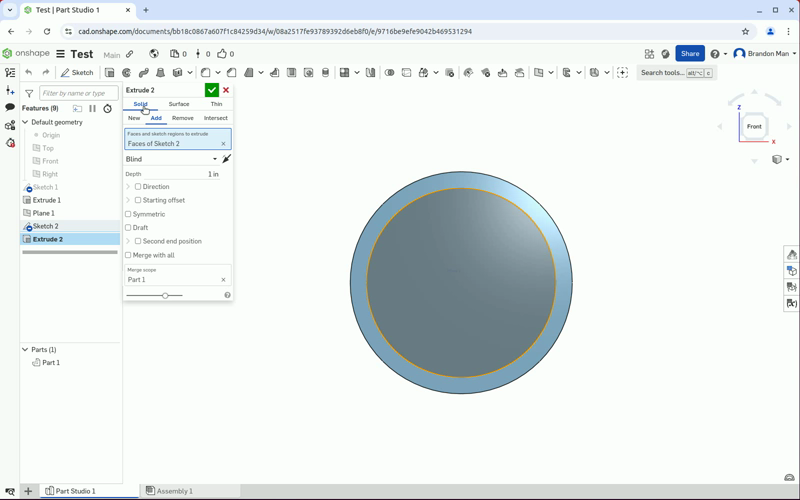
click(143, 106)
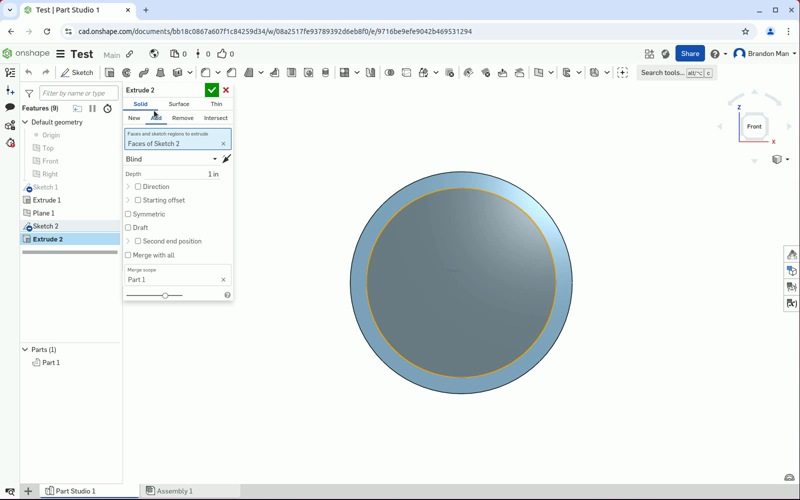
mouse_move(186, 120)
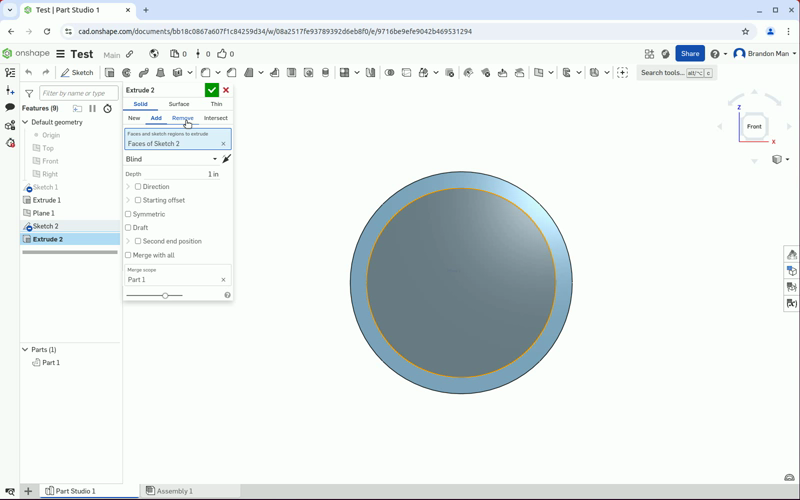
click(186, 120)
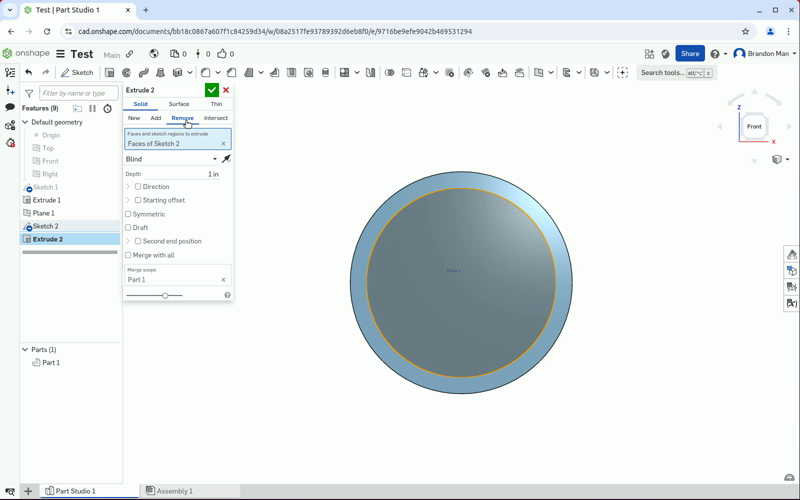
key(tab, 4)
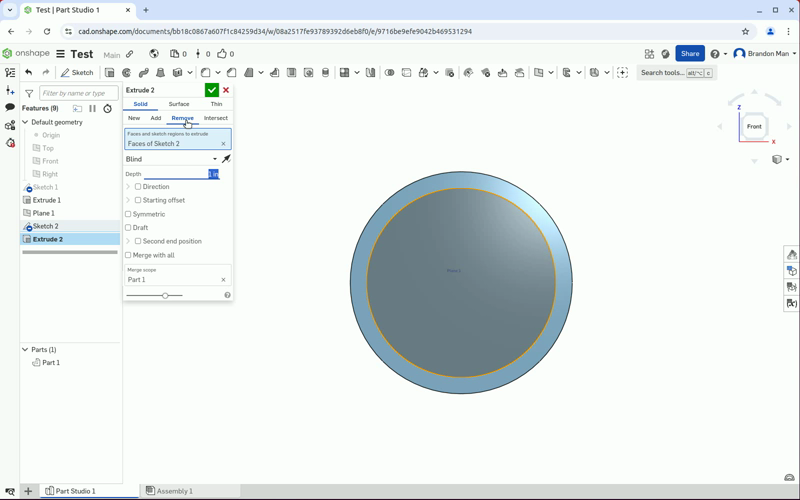
text(6.258)
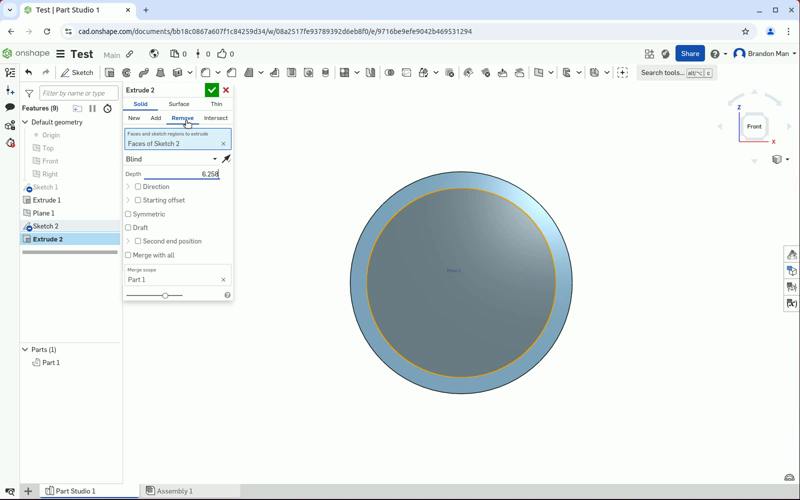
key(tab, 6)
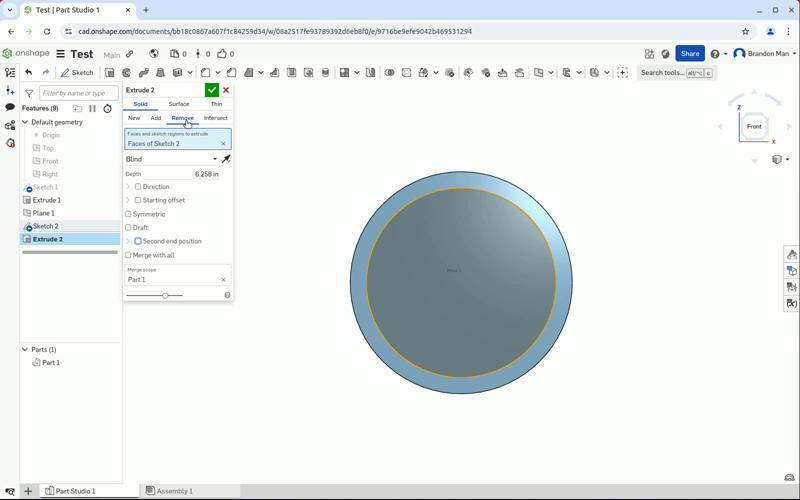
key(space)
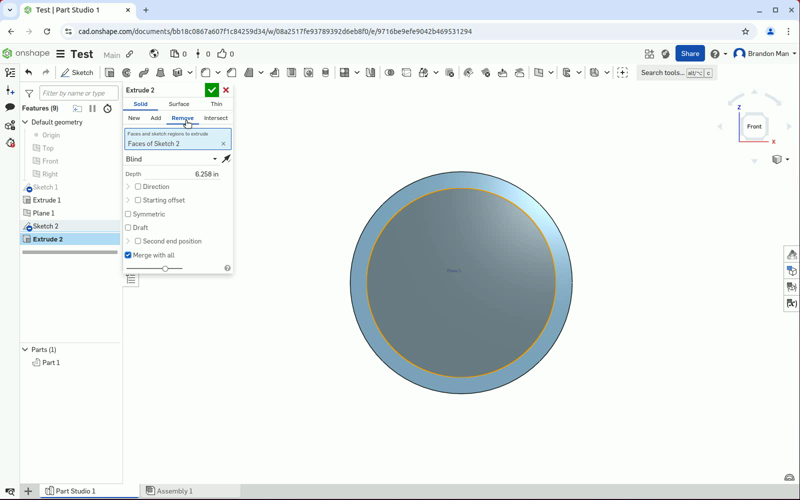
key(enter)
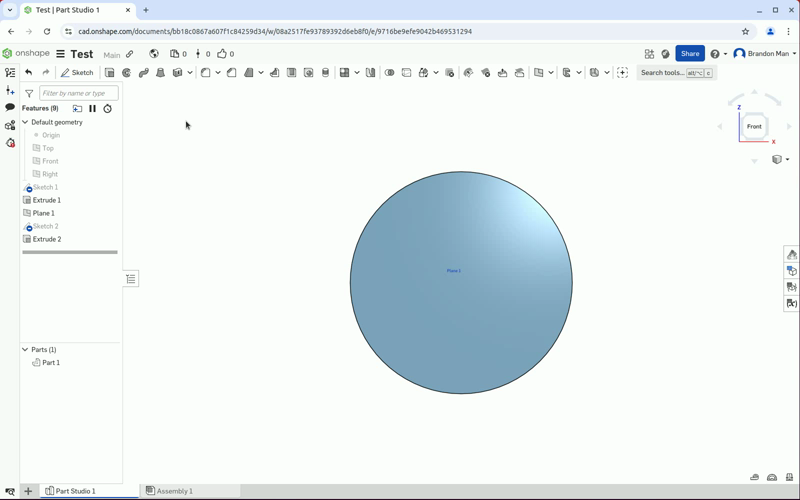
key(shift+h)
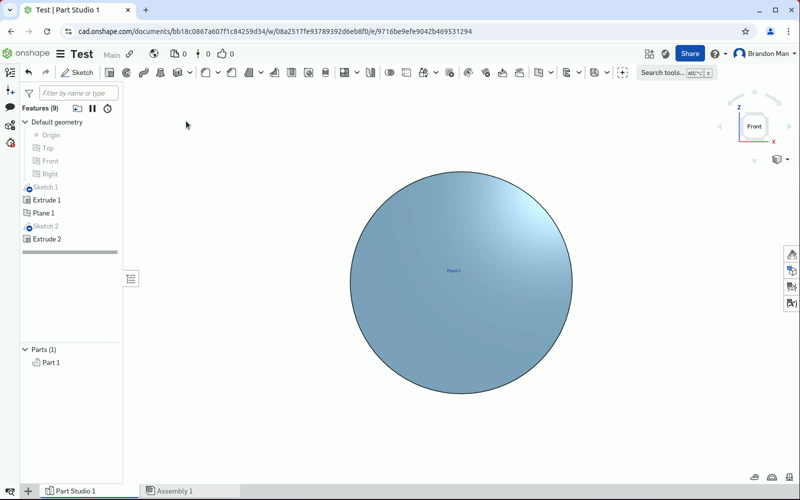
key(shift+h)
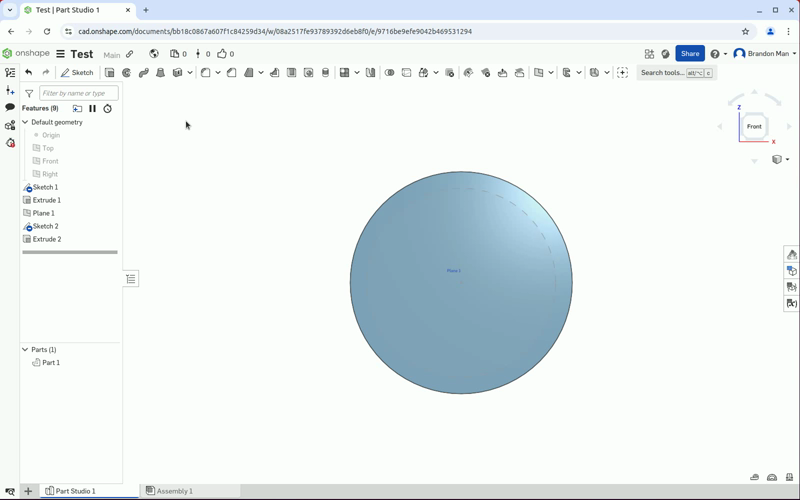
key(shift+7)
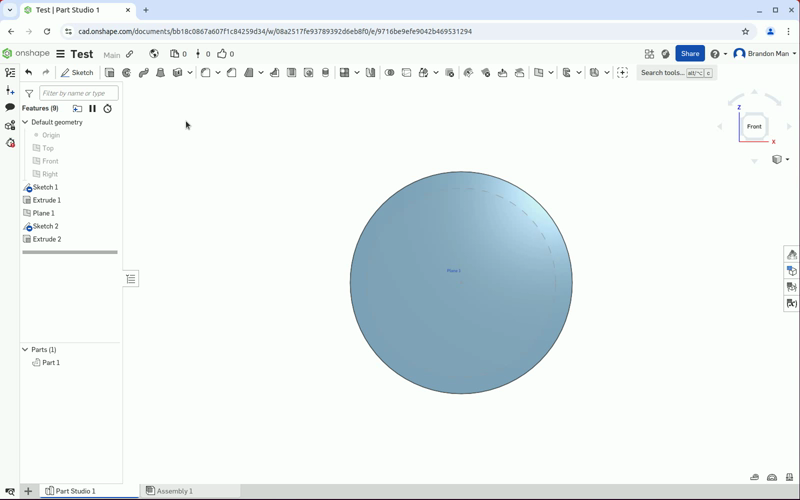
key(left, 2)
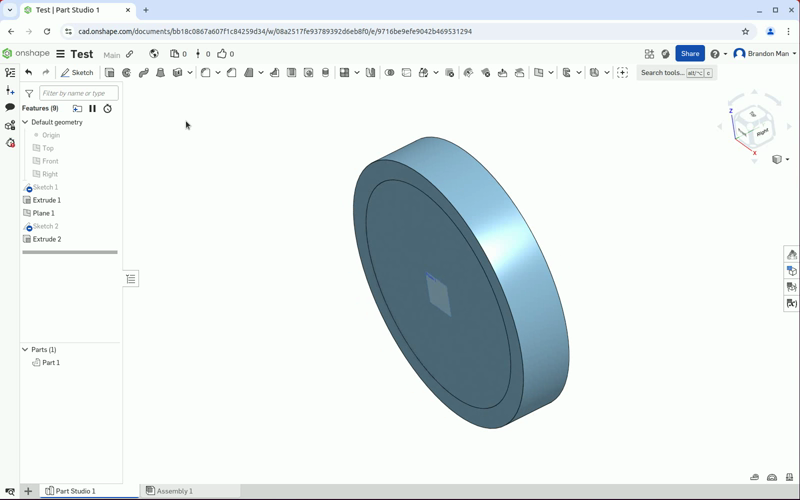
key(down, 2)
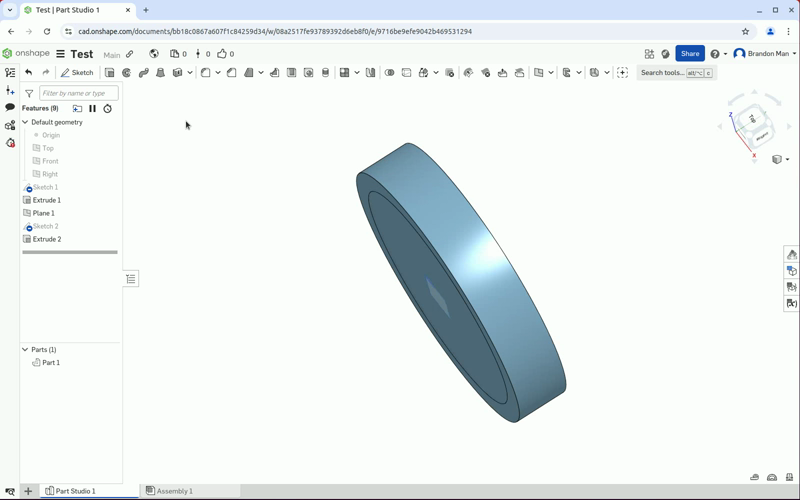
key(up, 2)
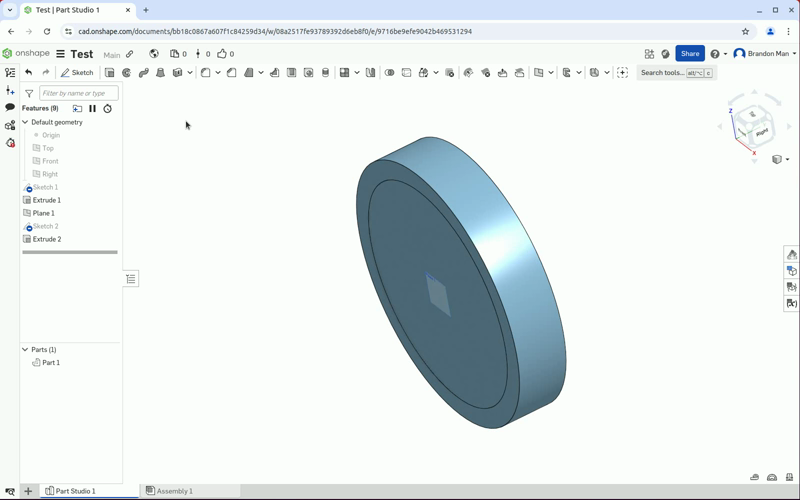
key(right, 2)
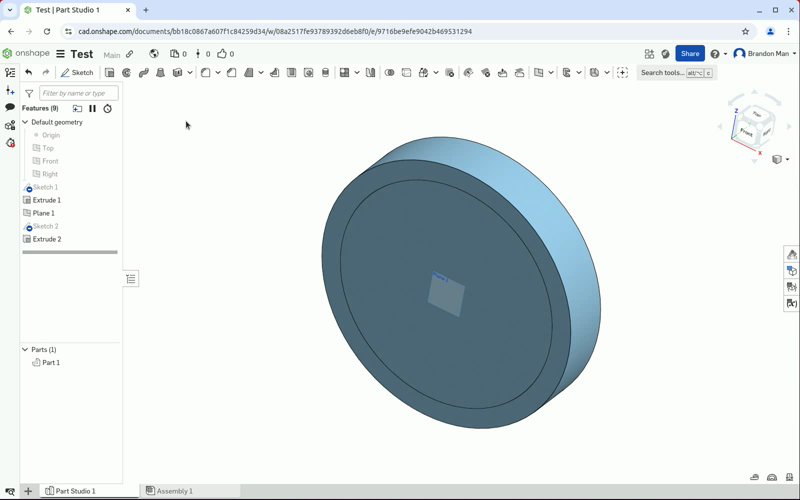
mouse_move(73, 189)
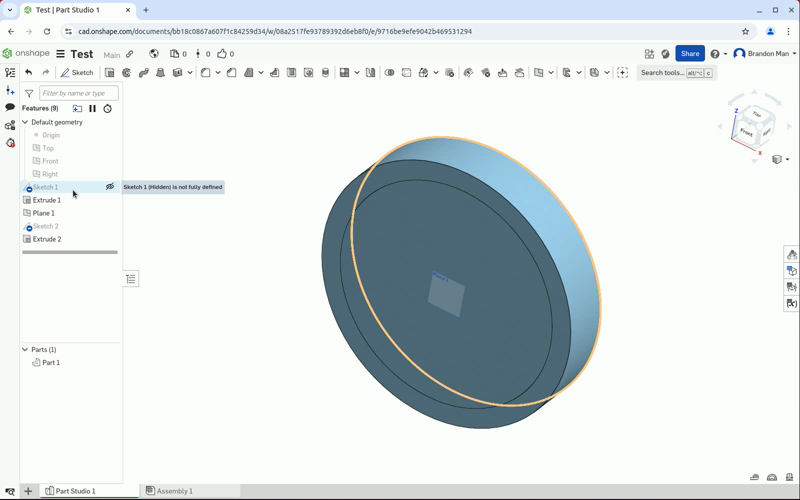
click(73, 189)